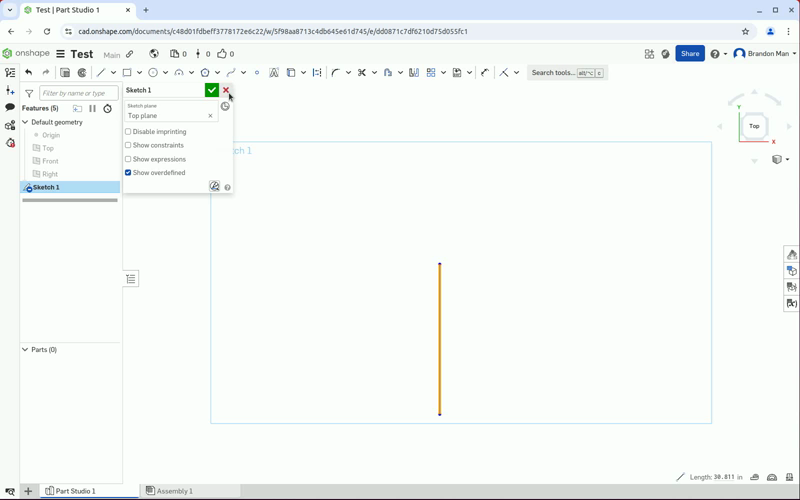
key(shift+h)
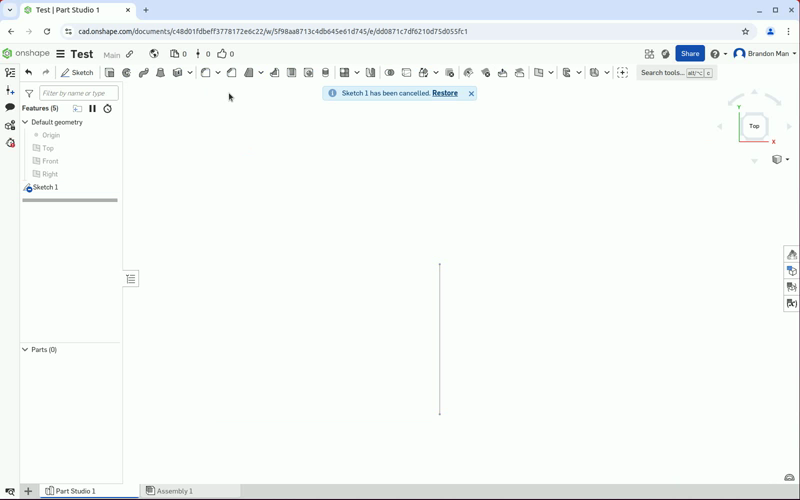
key(shift+s)
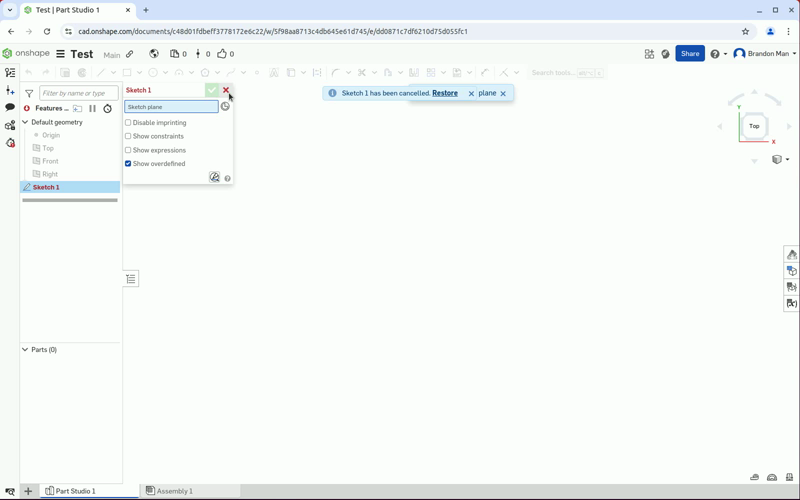
mouse_move(73, 150)
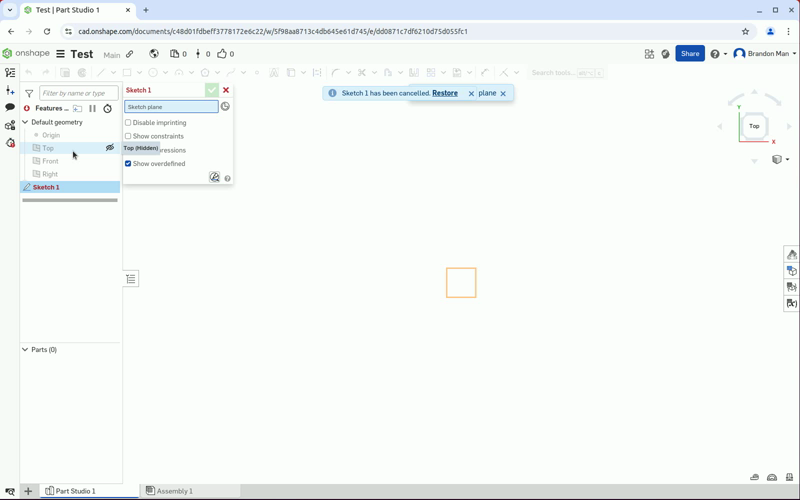
click(73, 150)
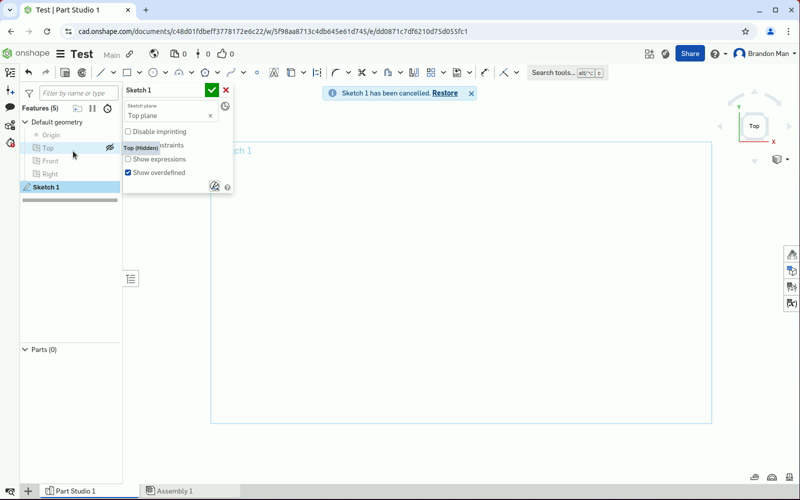
mouse_move(73, 352)
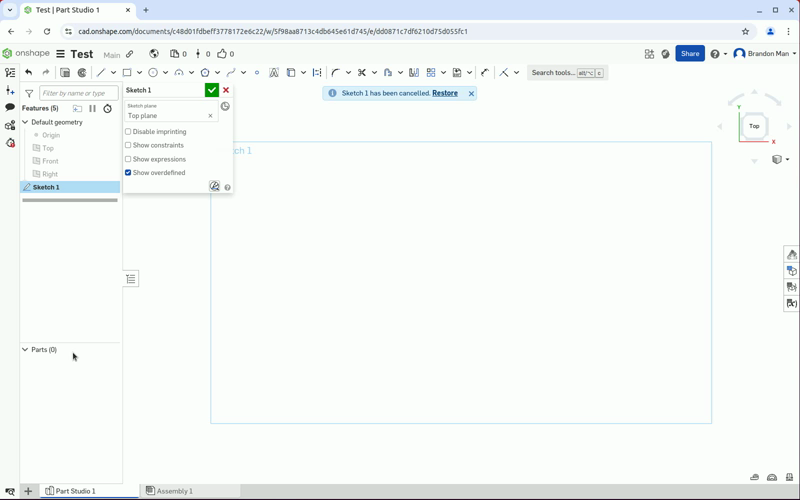
key(y)
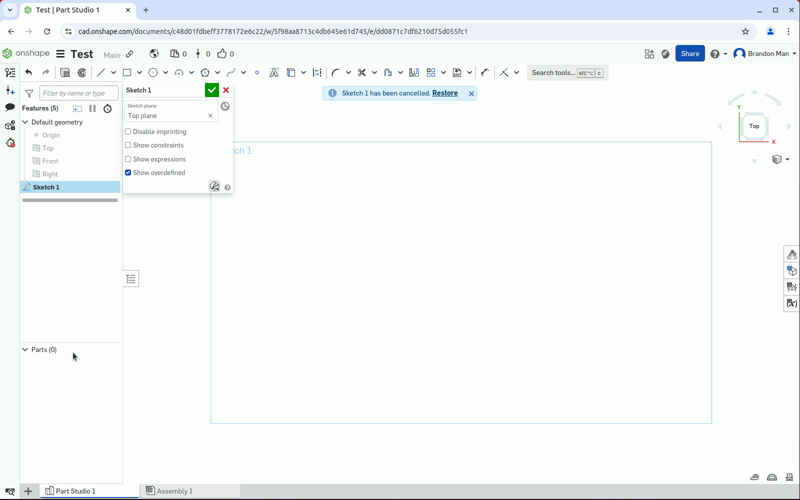
key(c)
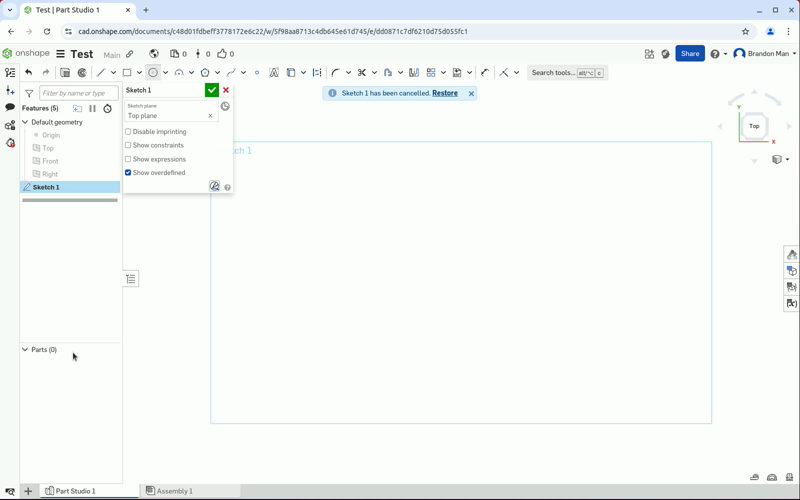
key_down(shift)
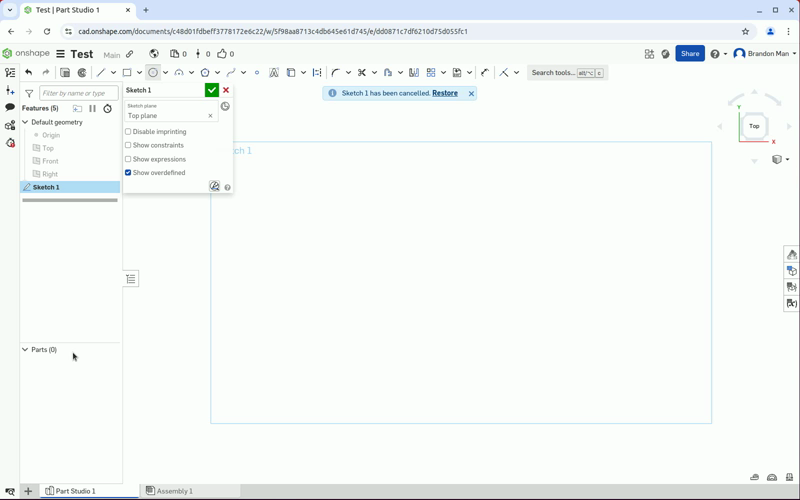
mouse_move(461, 282)
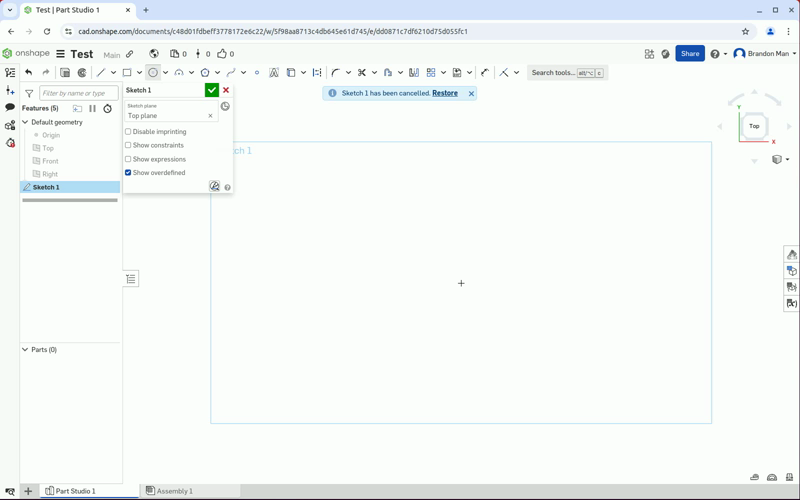
click(461, 282)
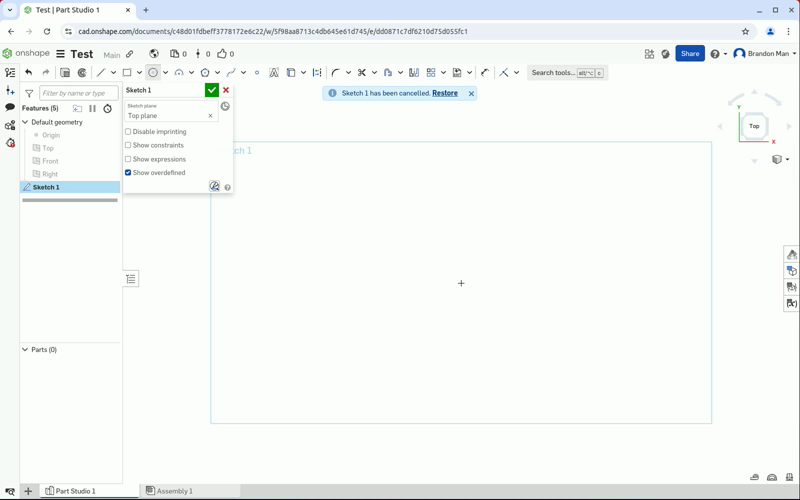
key_up(shift)
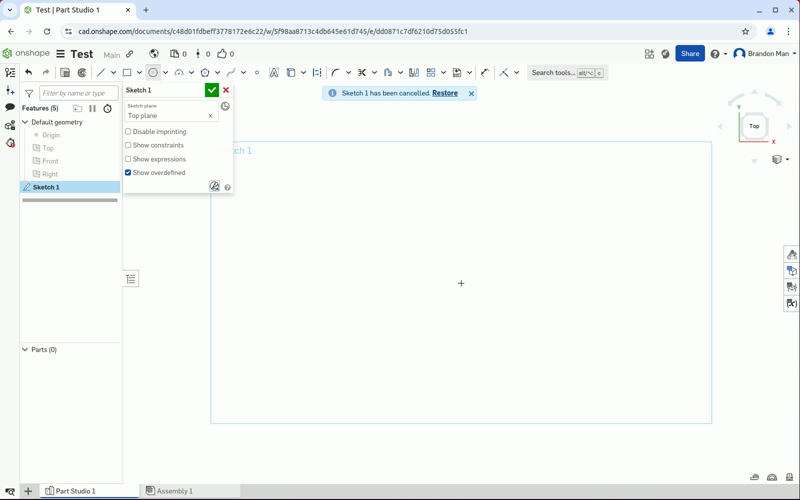
mouse_move(519, 282)
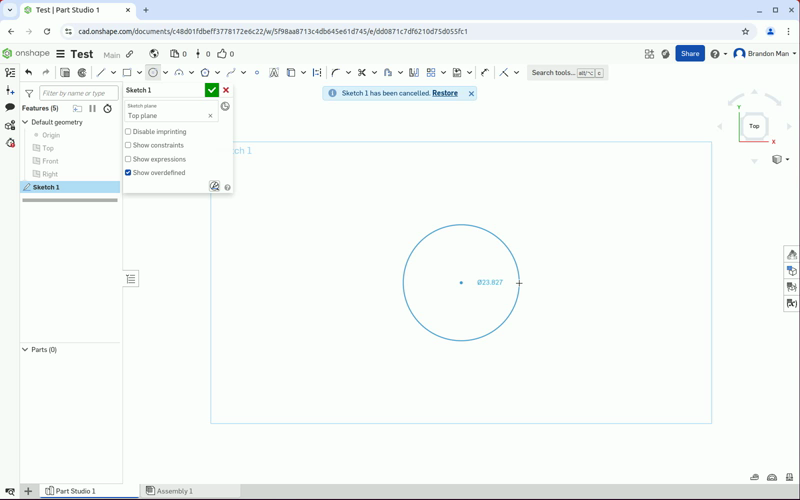
click(519, 282)
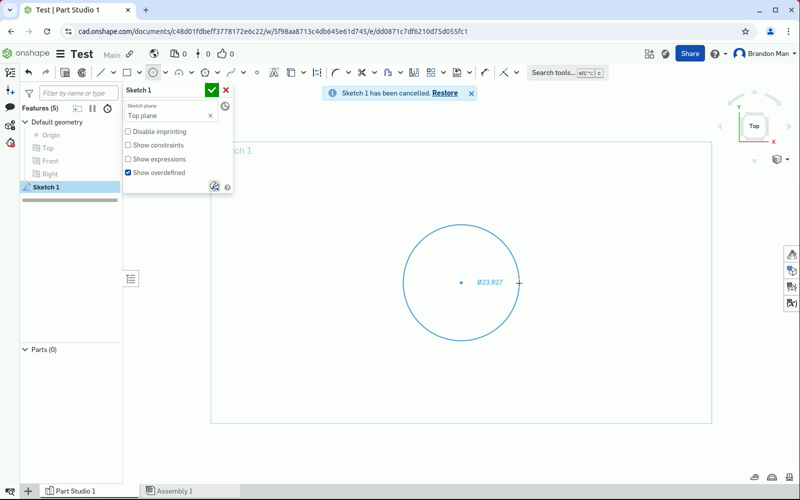
key(esc)
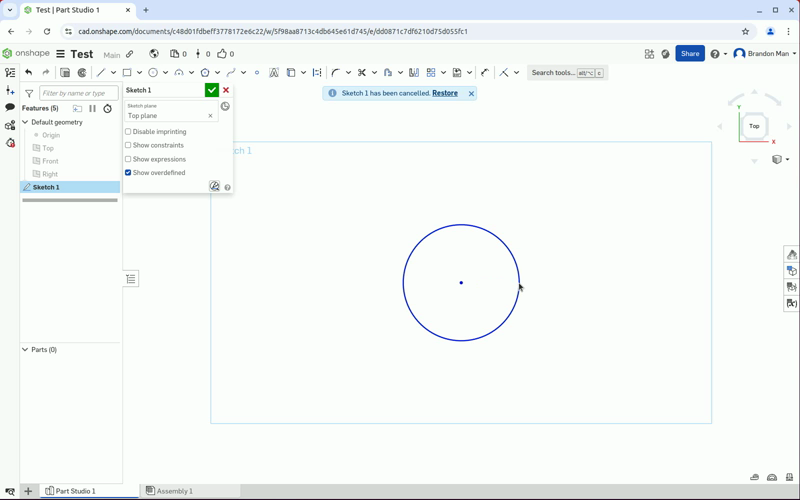
key(c)
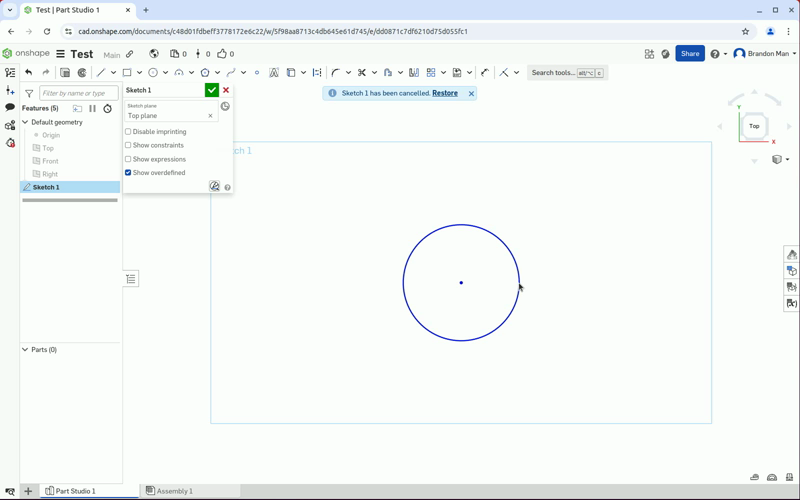
key_down(shift)
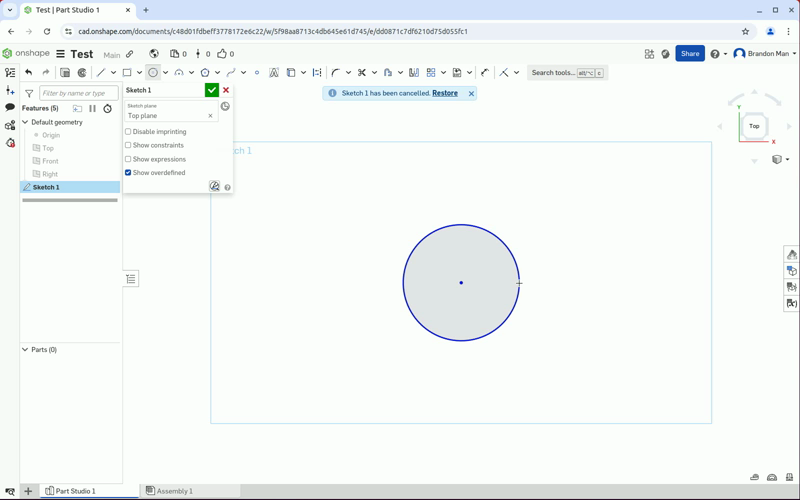
mouse_move(461, 282)
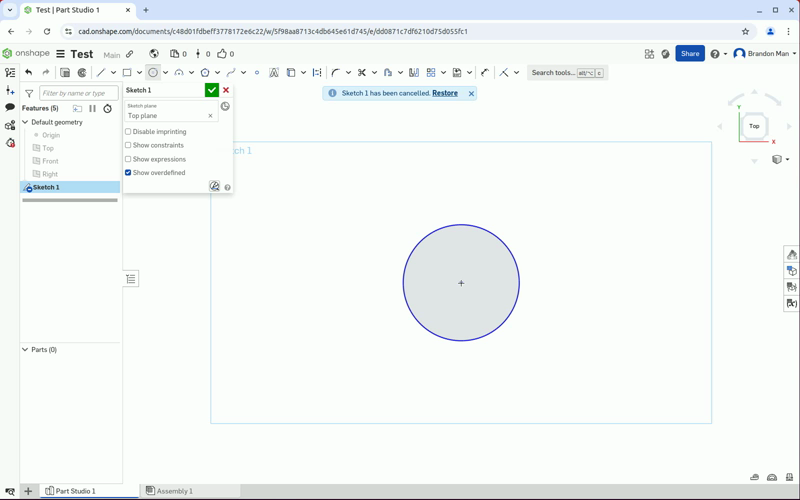
click(461, 282)
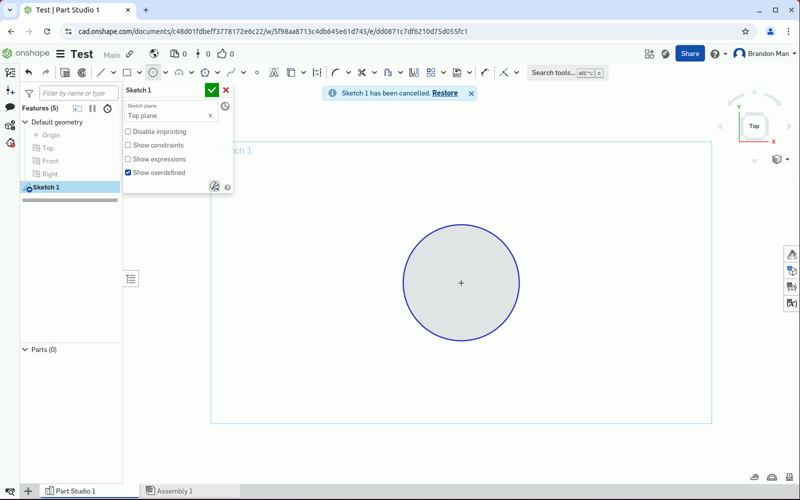
key_up(shift)
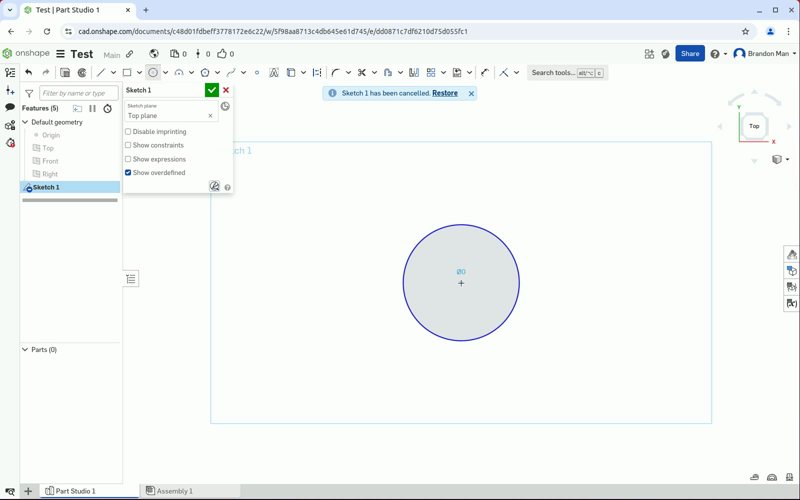
mouse_move(497, 282)
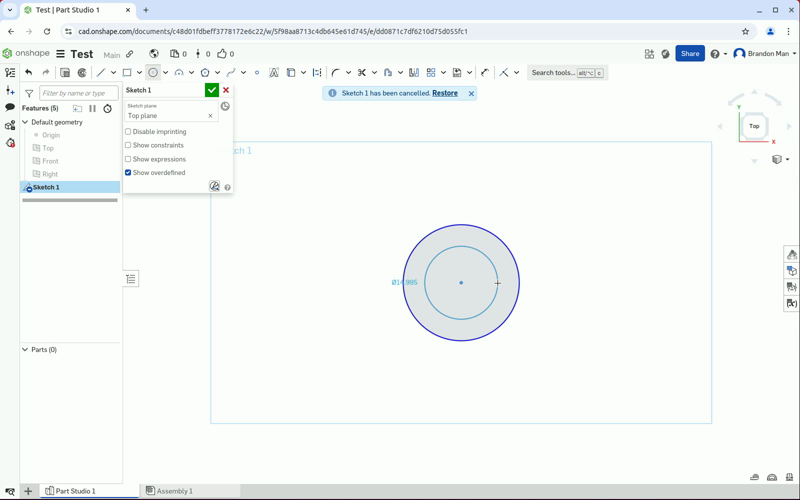
click(497, 282)
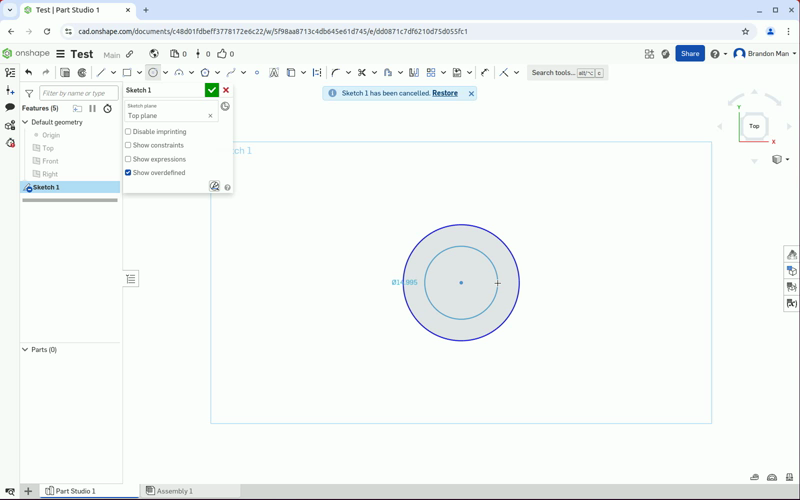
key(esc)
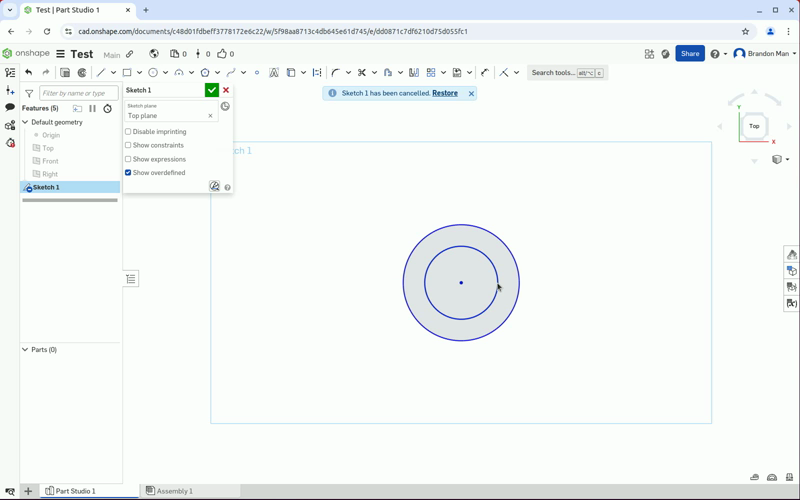
mouse_move(417, 300)
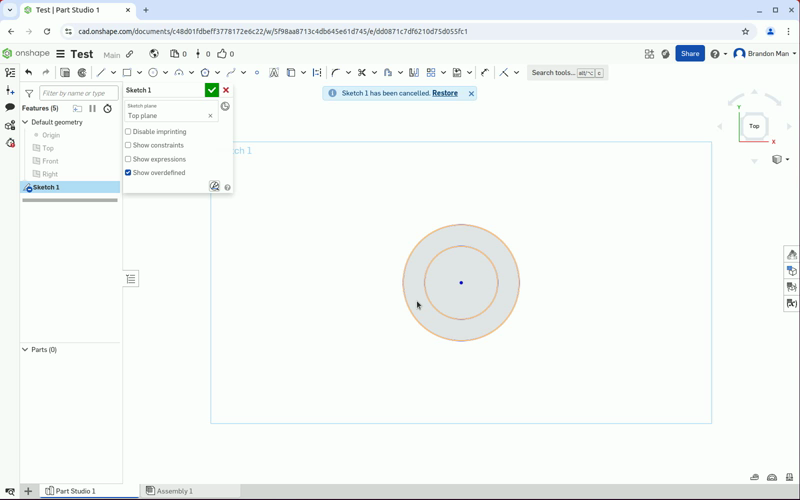
click(417, 300)
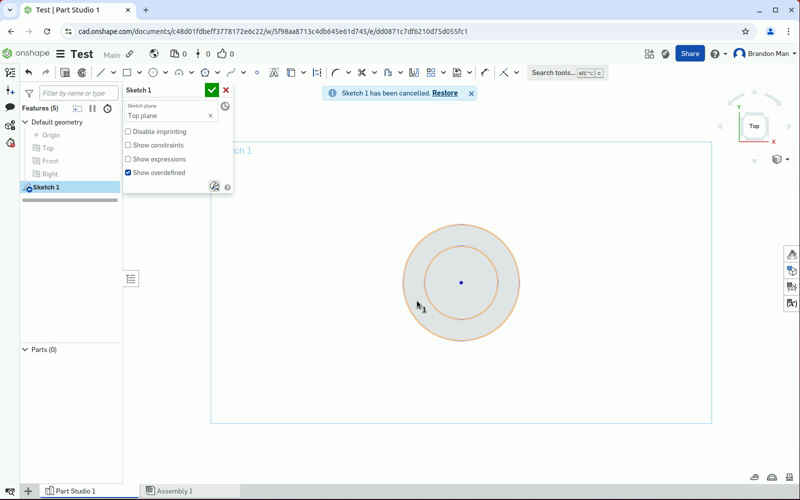
mouse_move(73, 352)
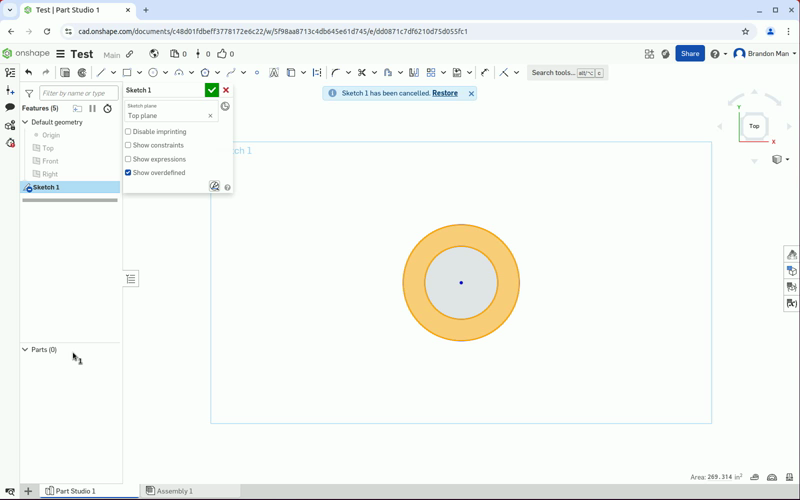
key(shift+y)
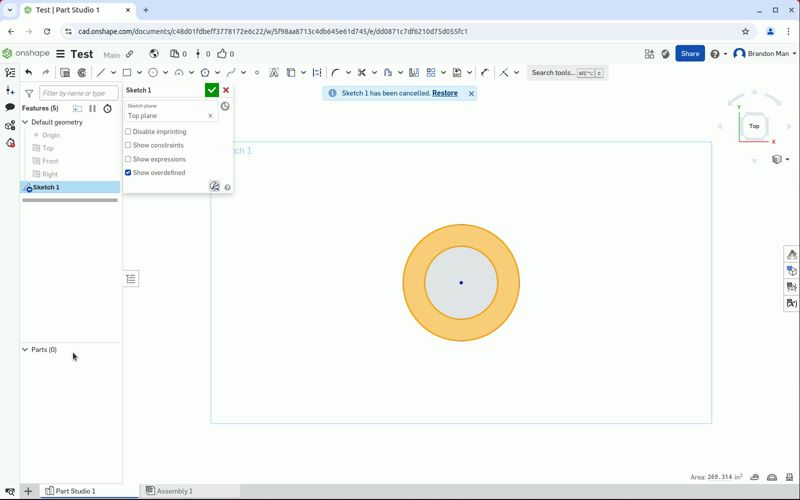
key(shift+e)
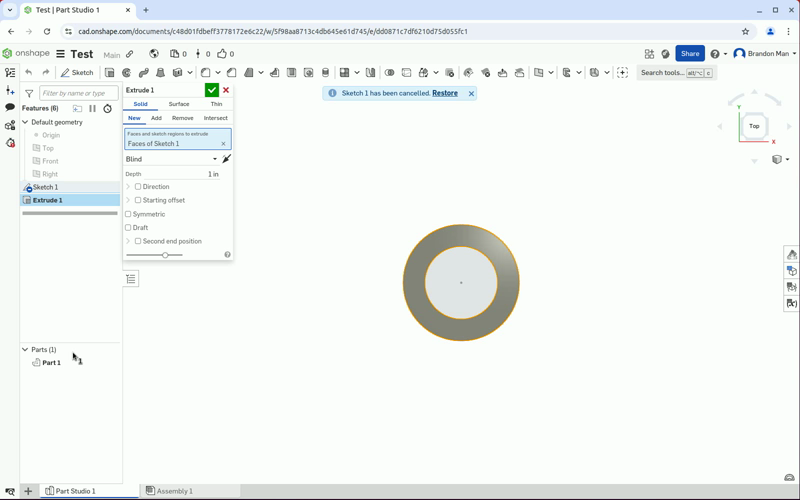
mouse_move(143, 106)
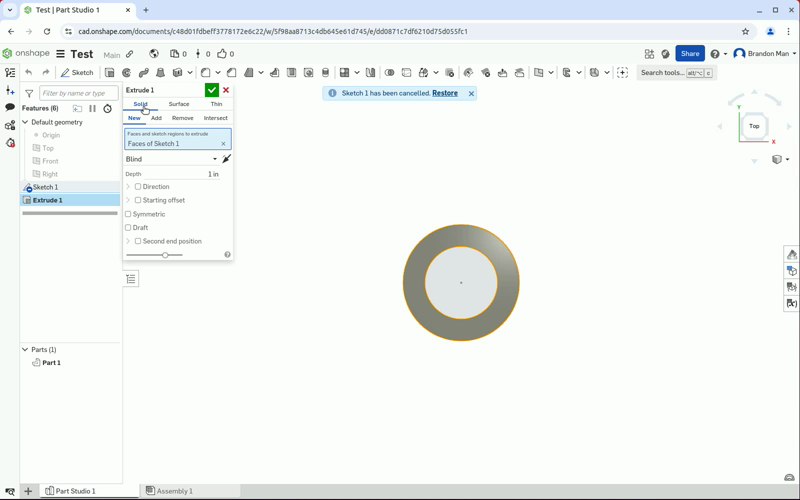
click(143, 106)
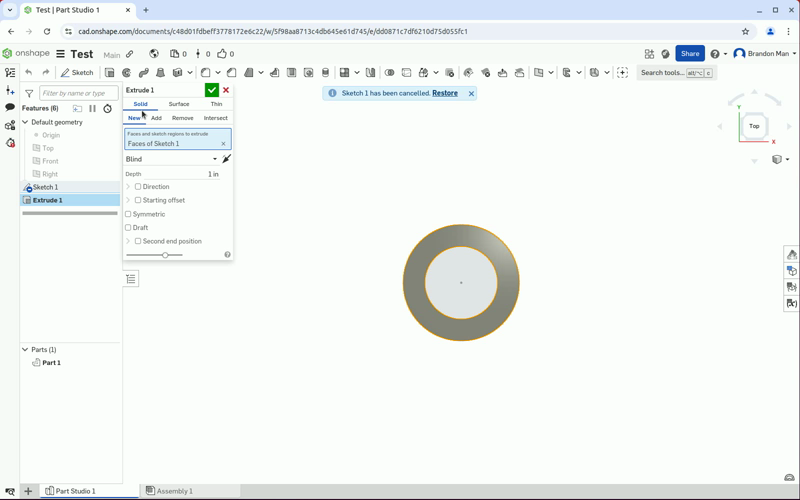
mouse_move(137, 120)
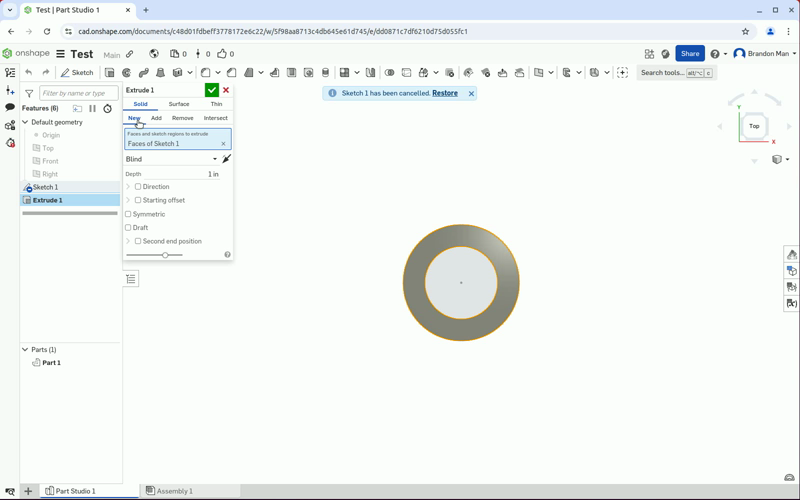
click(137, 120)
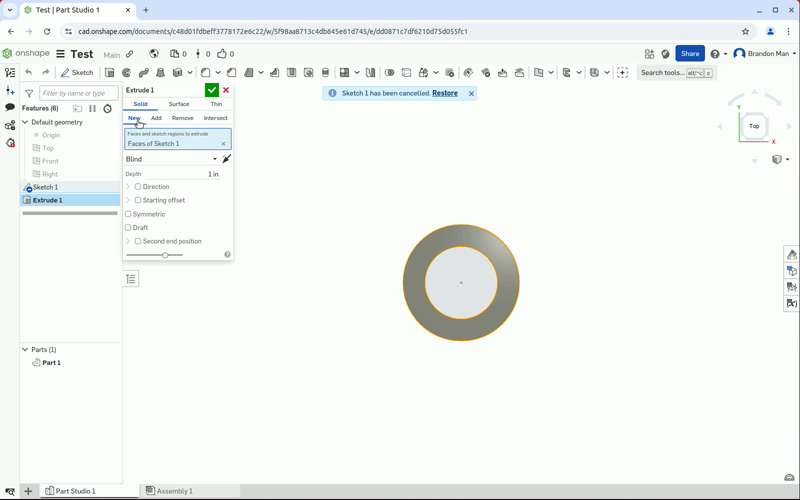
key(tab, 4)
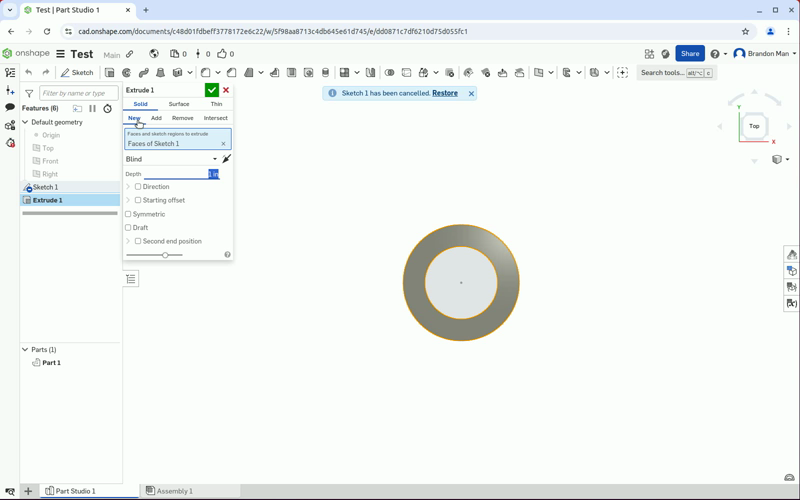
text(23.108)
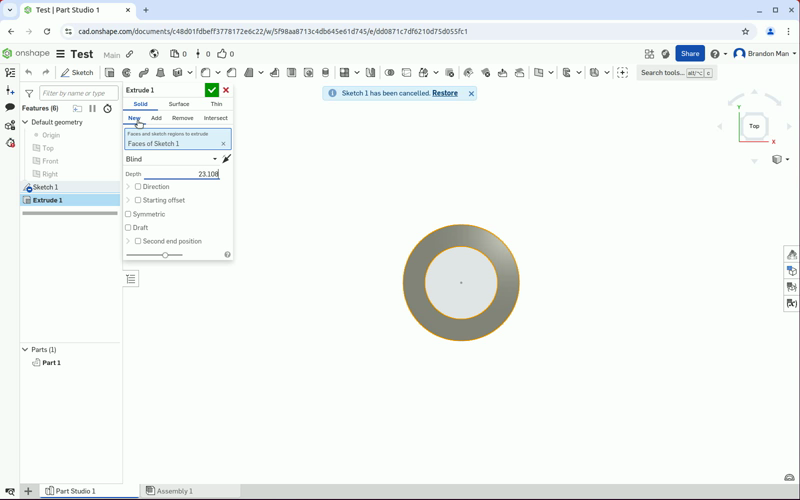
key(enter)
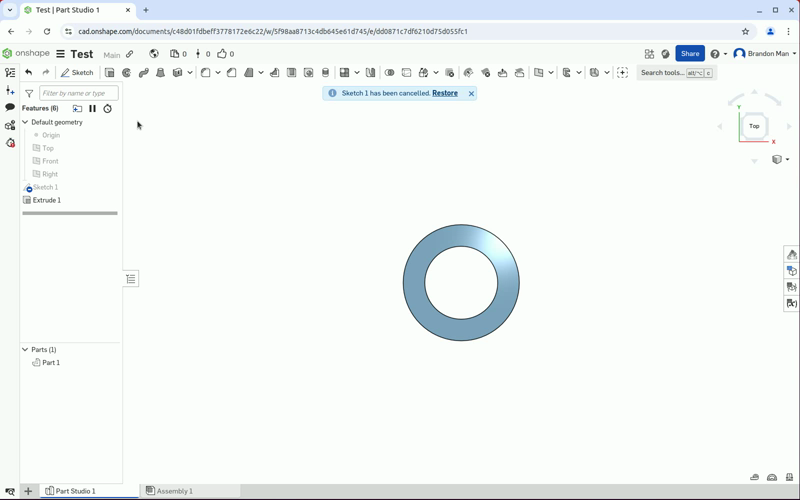
key(shift+h)
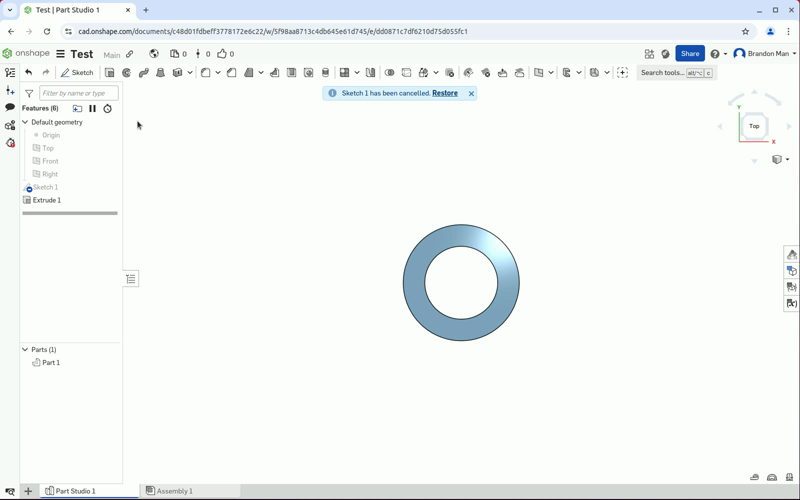
key(shift+h)
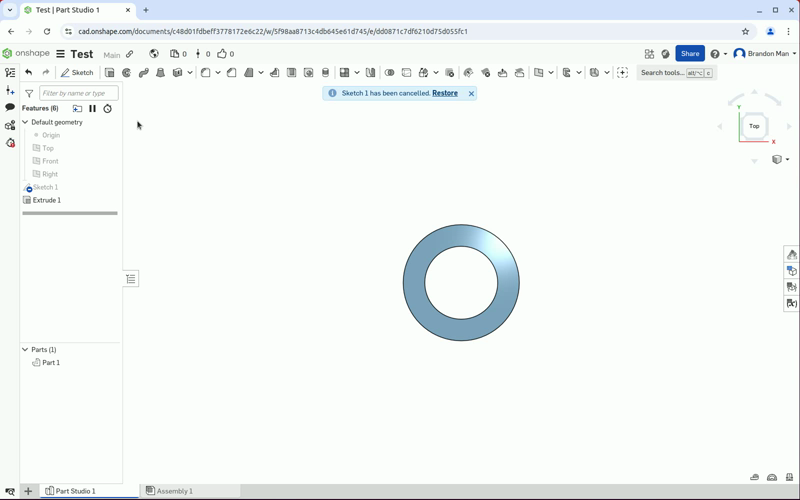
mouse_move(73, 189)
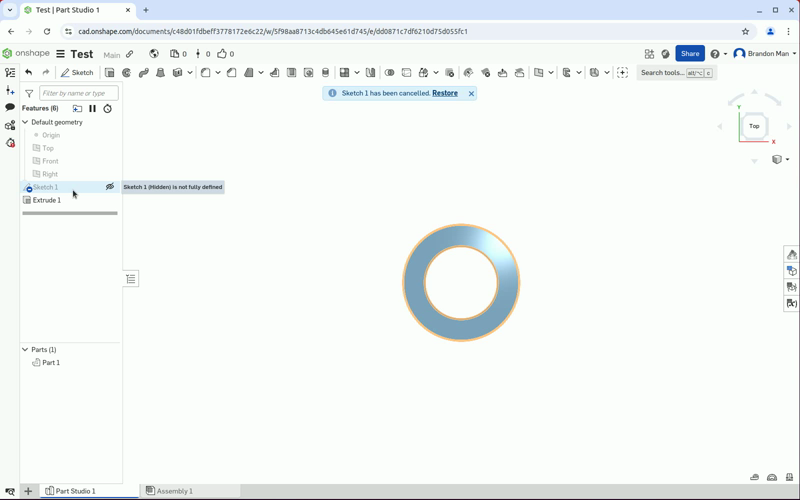
click(73, 189)
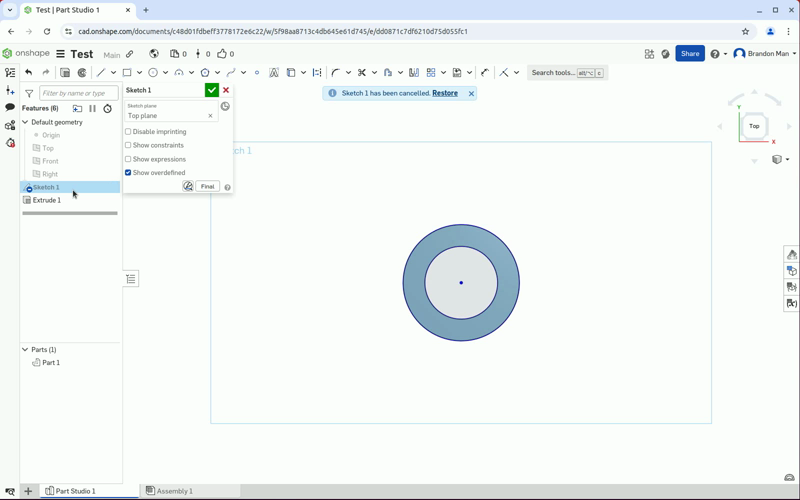
mouse_move(229, 92)
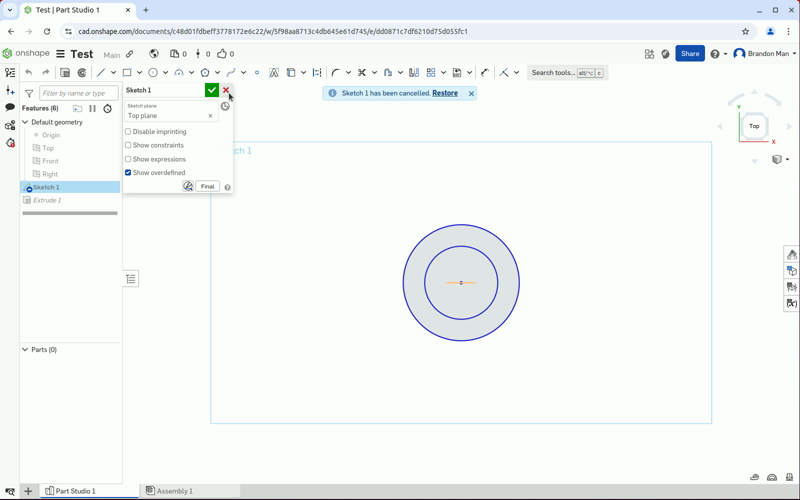
click(229, 92)
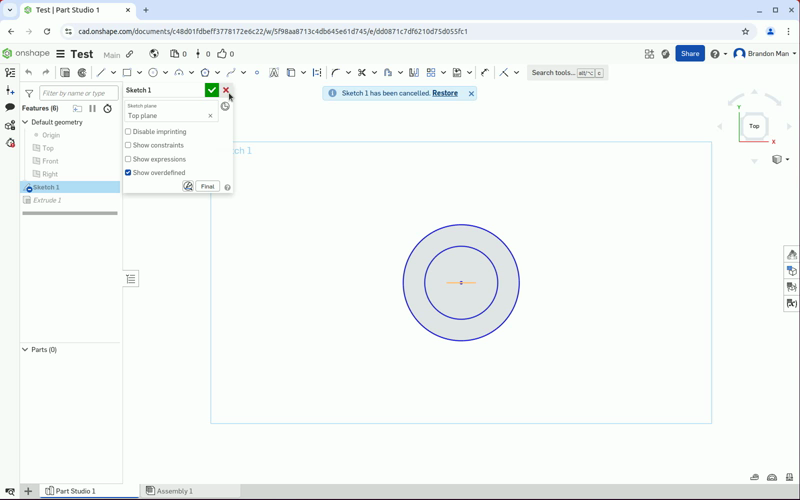
key(shift+s)
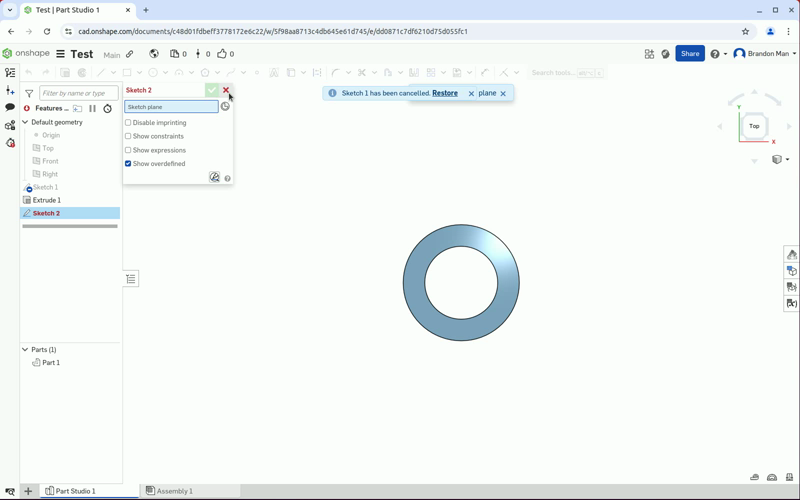
mouse_move(73, 150)
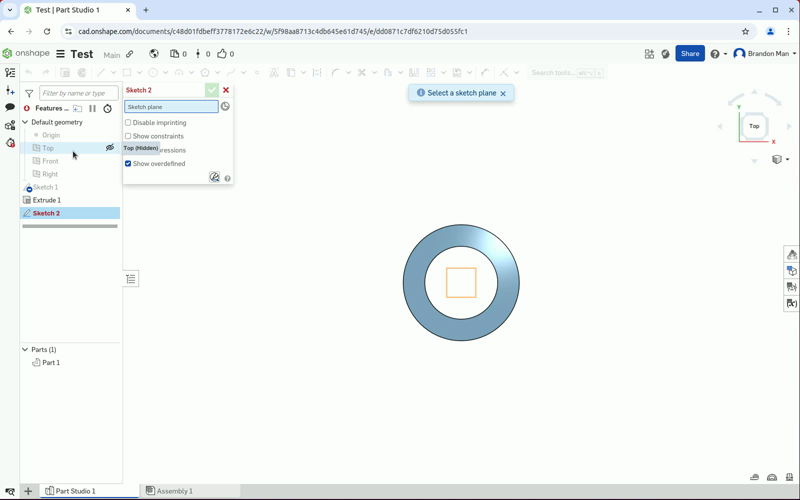
click(73, 150)
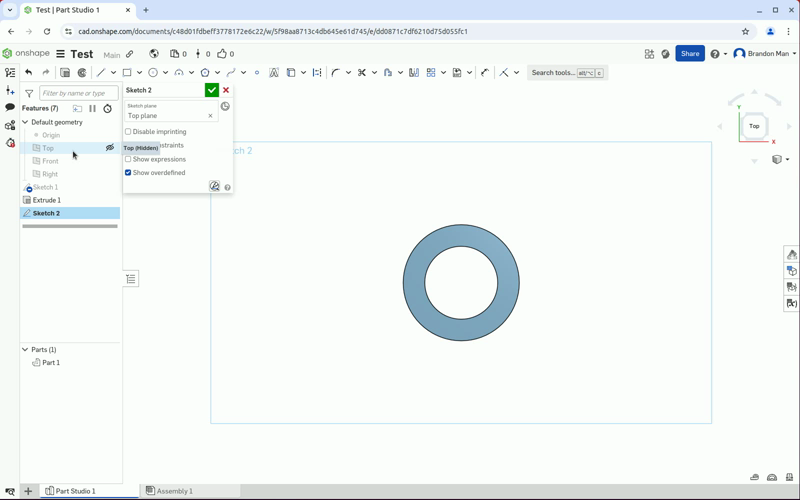
mouse_move(73, 352)
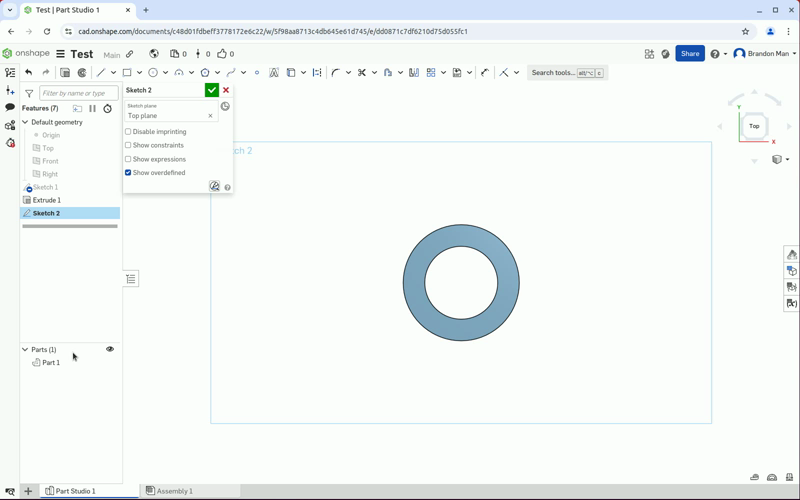
key(y)
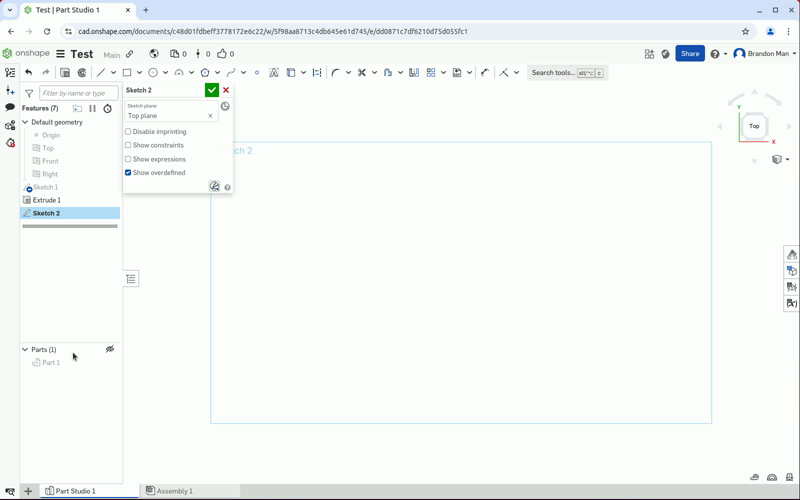
key(c)
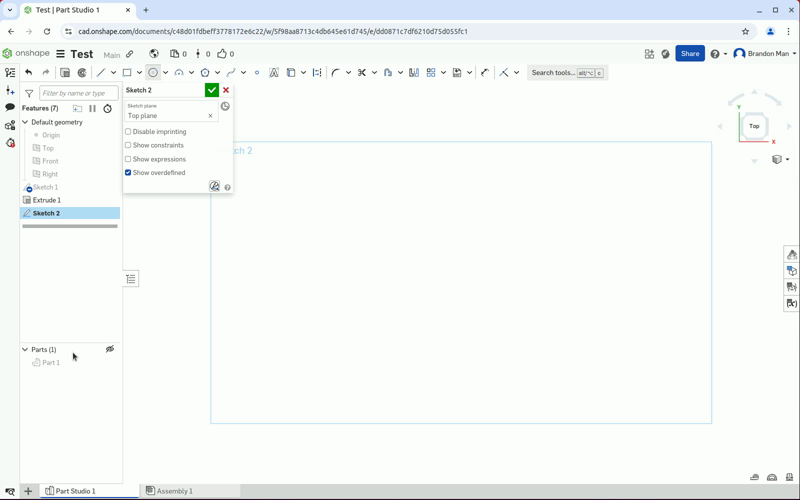
key_down(shift)
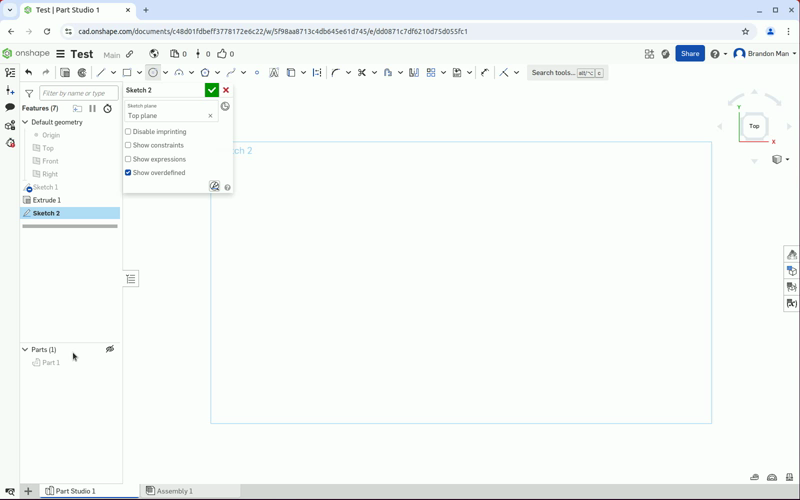
mouse_move(461, 282)
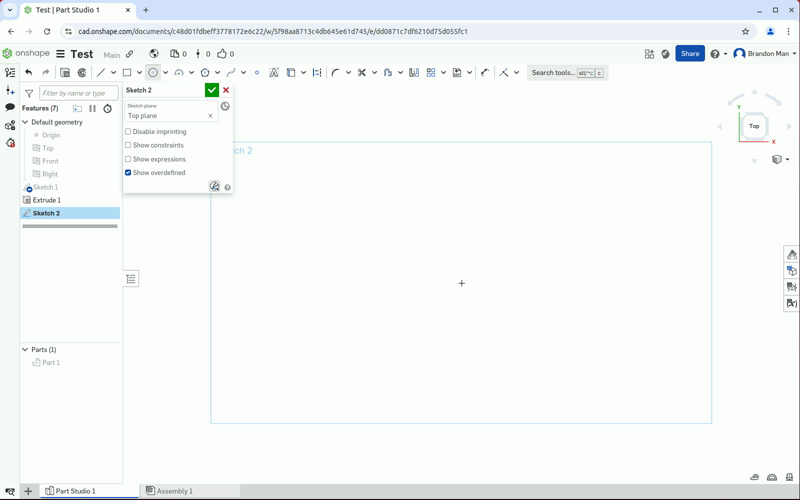
click(461, 282)
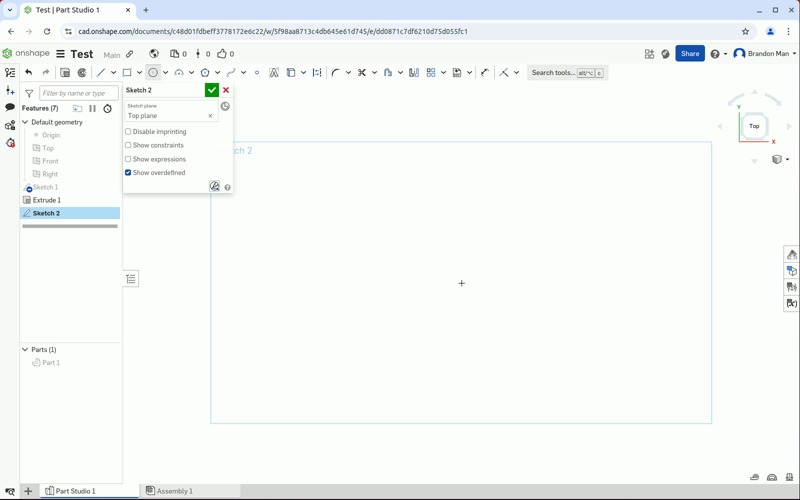
key_up(shift)
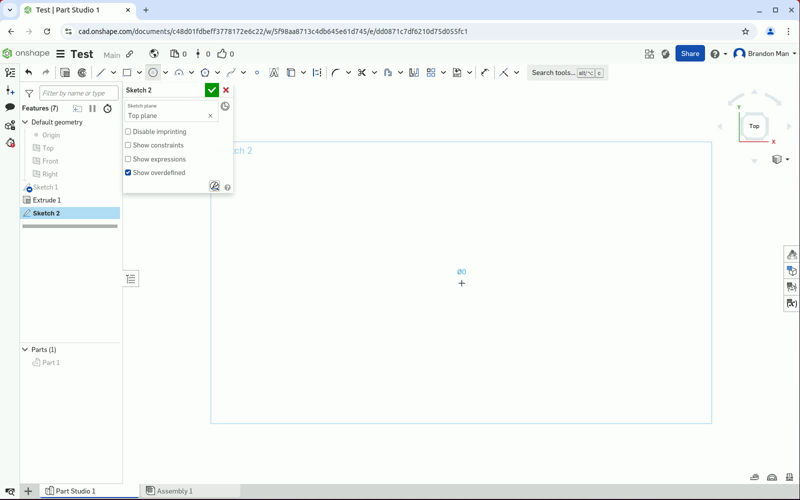
mouse_move(568, 282)
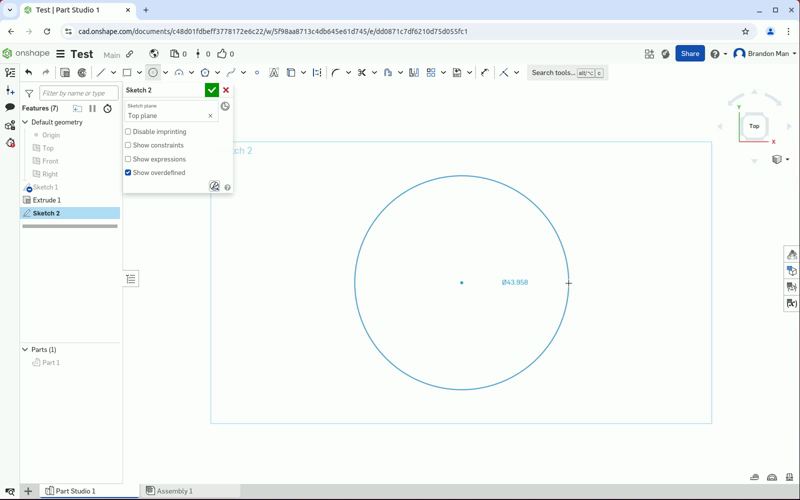
click(568, 282)
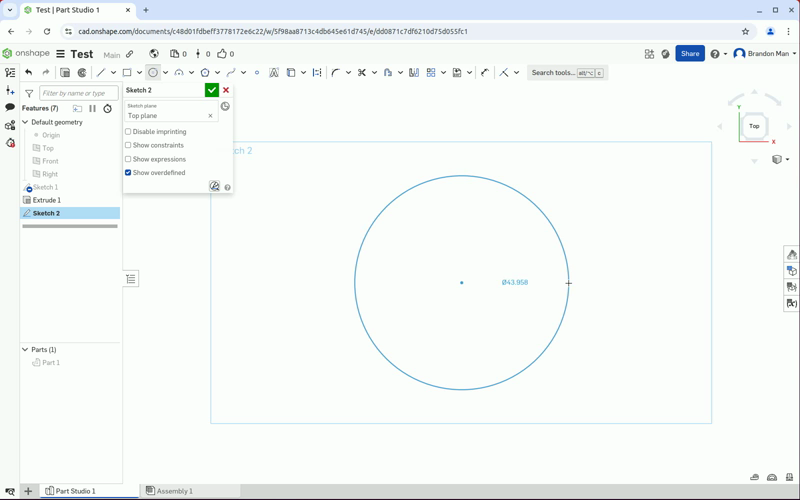
key(esc)
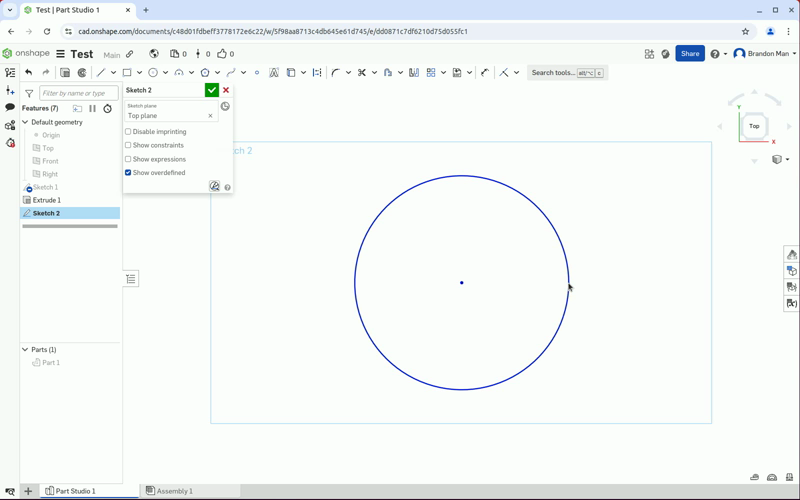
key(c)
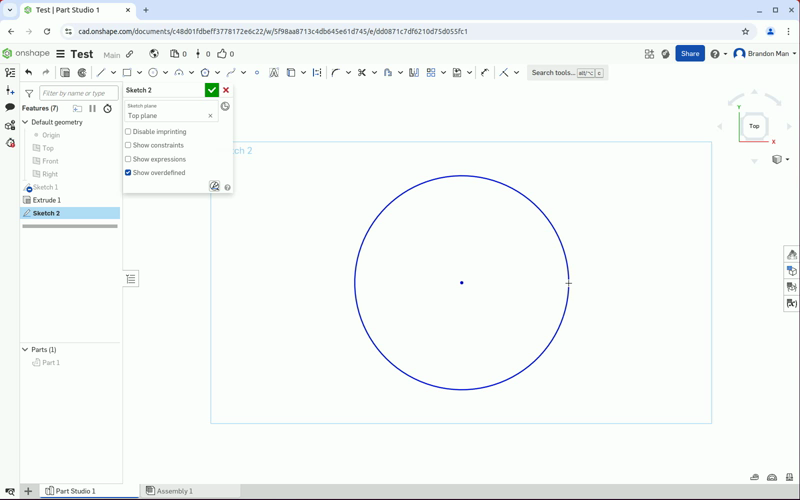
key_down(shift)
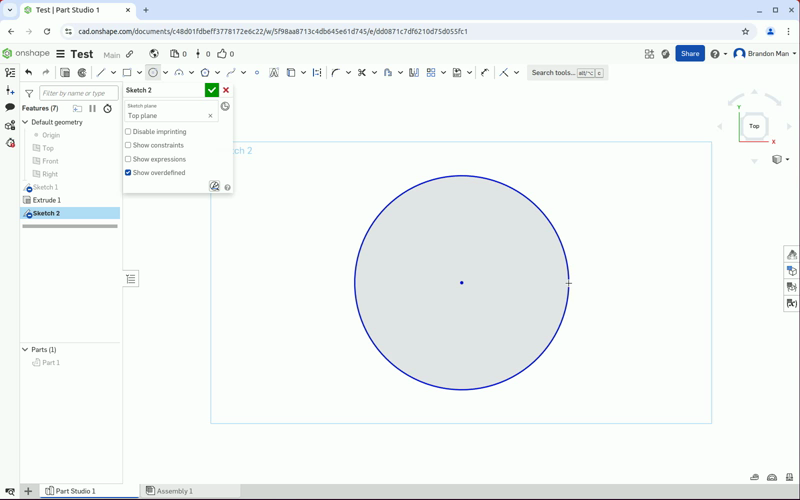
mouse_move(461, 282)
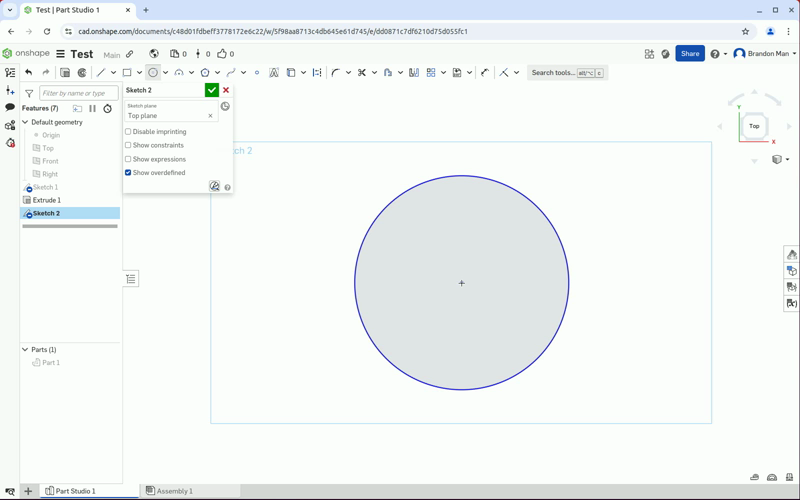
click(461, 282)
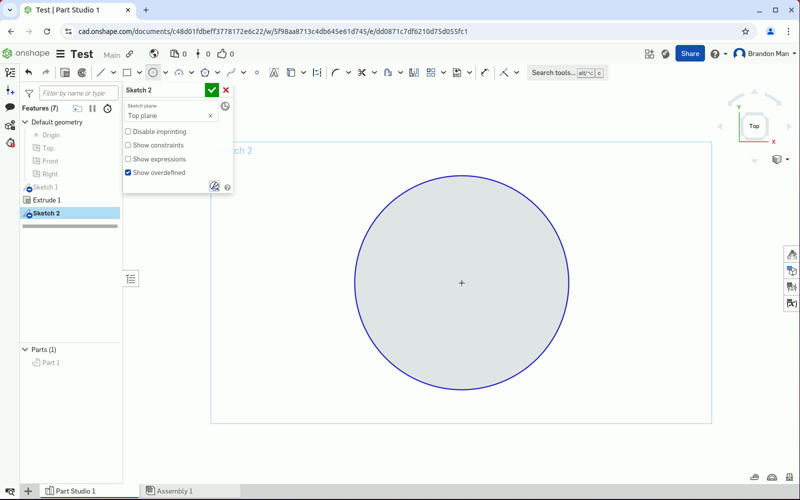
key_up(shift)
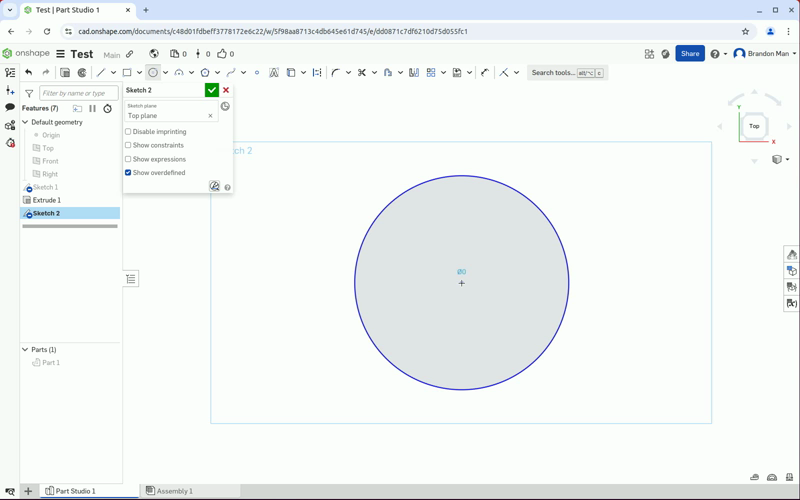
mouse_move(518, 282)
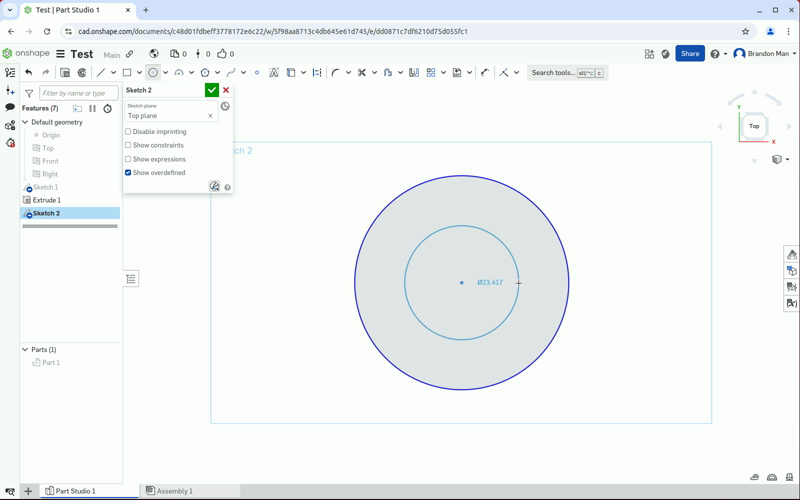
click(518, 282)
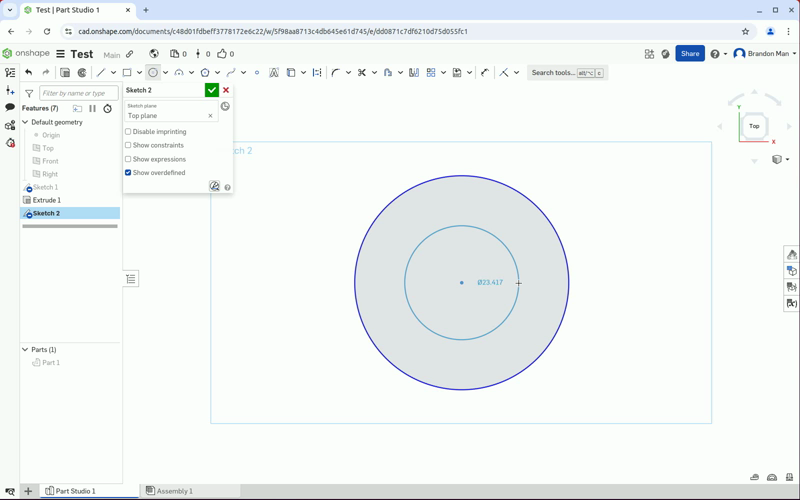
key(esc)
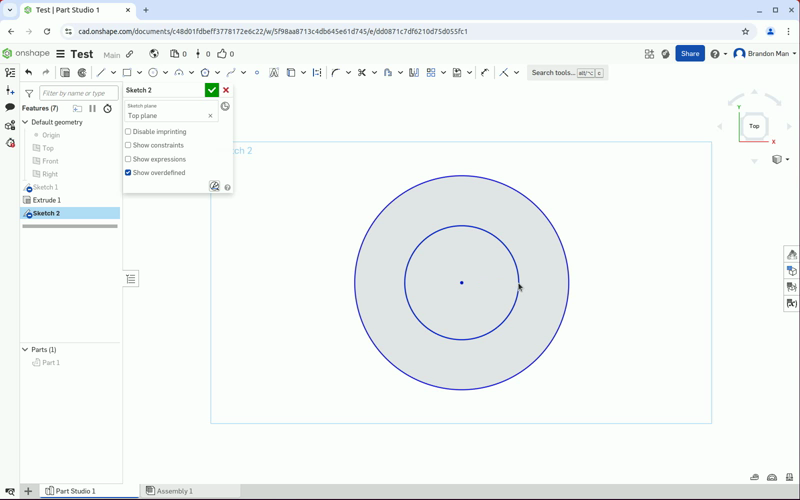
mouse_move(541, 263)
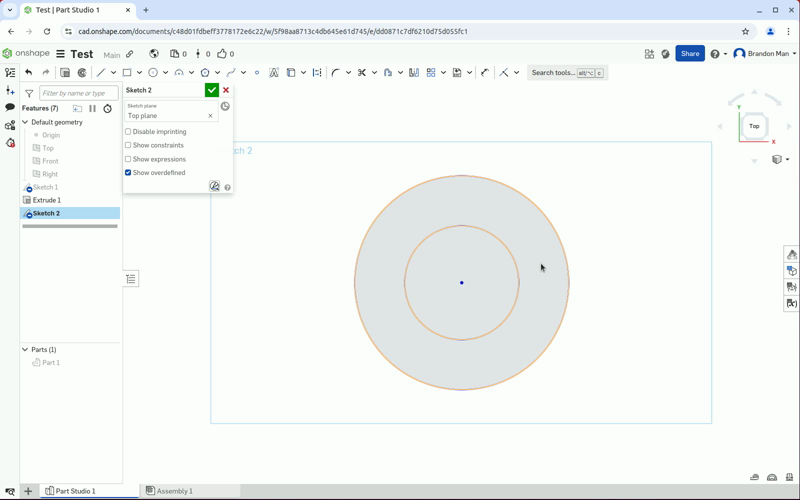
click(541, 263)
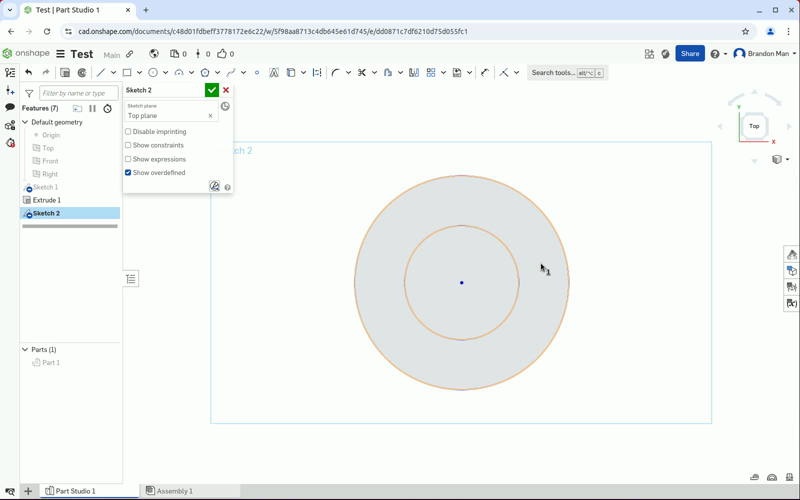
mouse_move(73, 352)
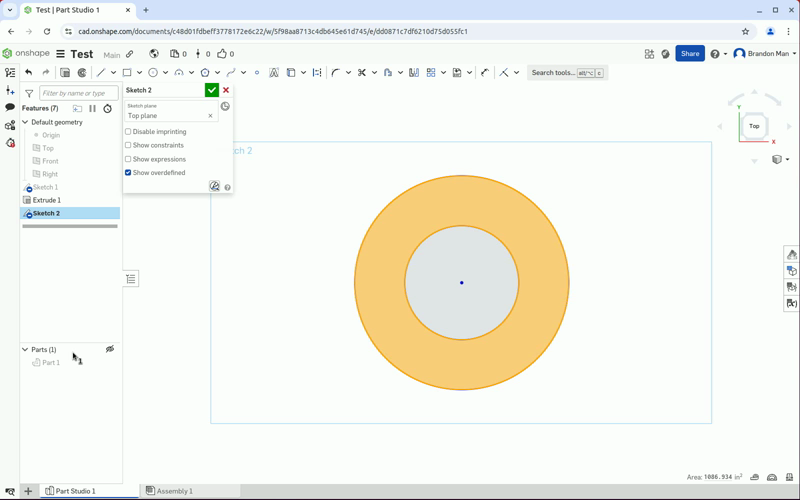
key(shift+y)
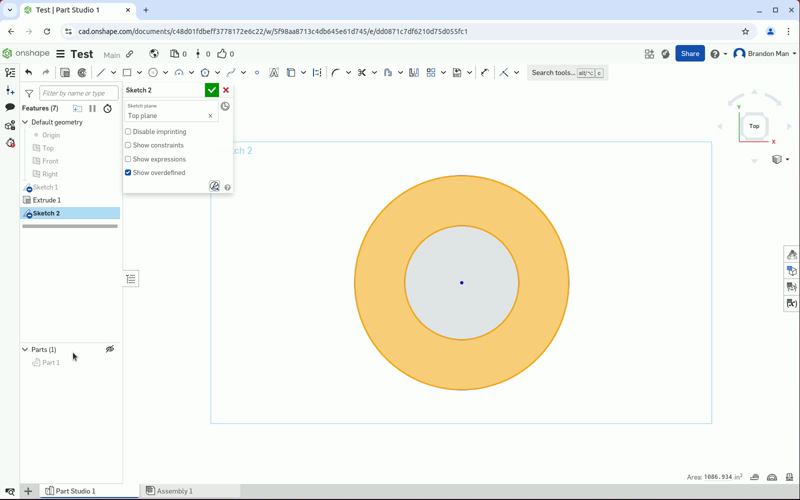
key(shift+e)
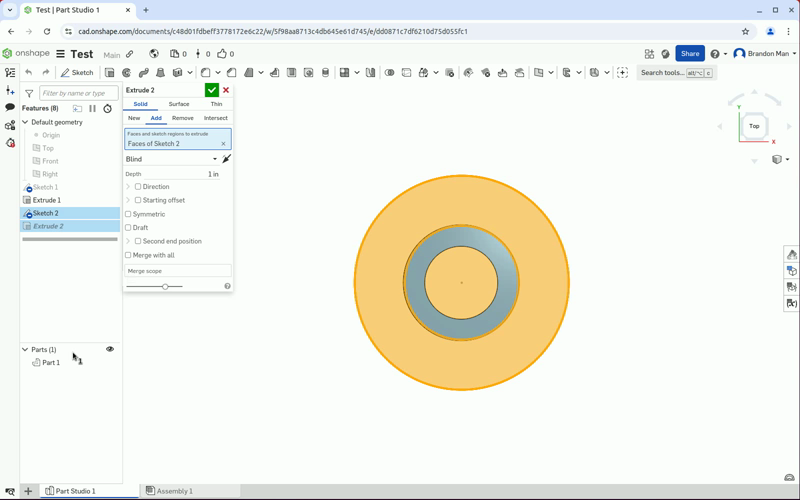
mouse_move(143, 106)
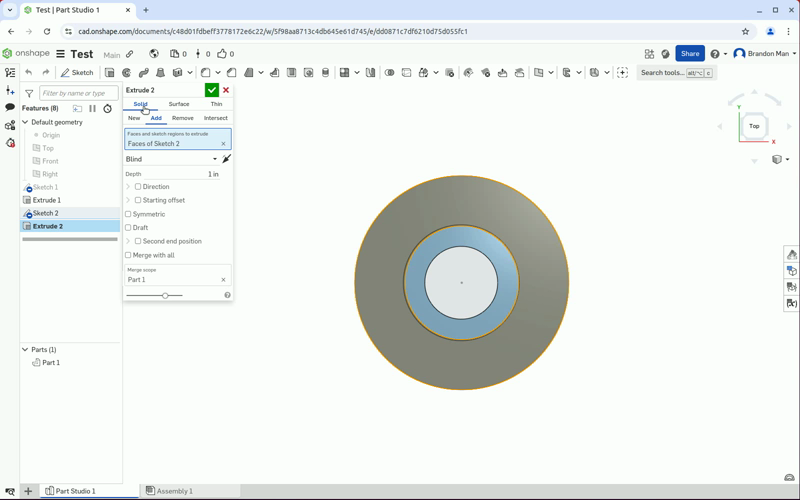
click(143, 106)
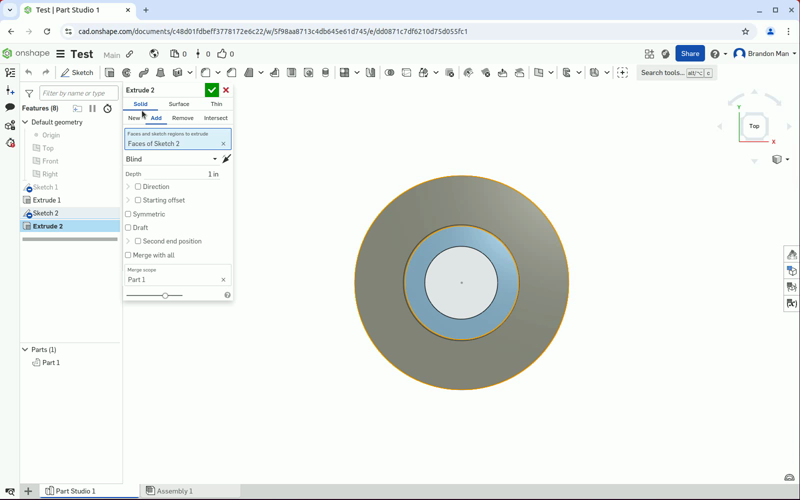
mouse_move(137, 120)
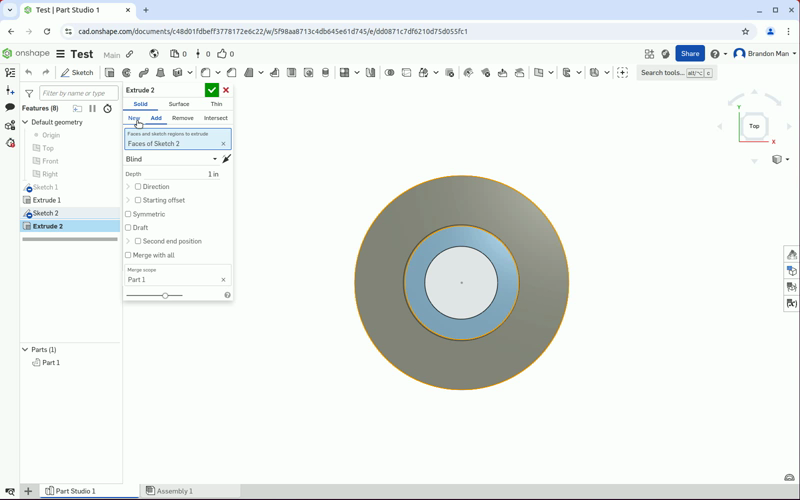
click(137, 120)
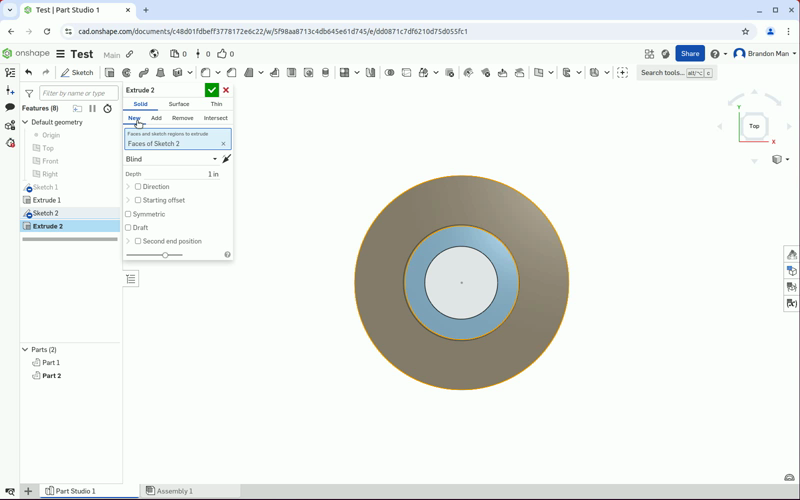
key(tab, 4)
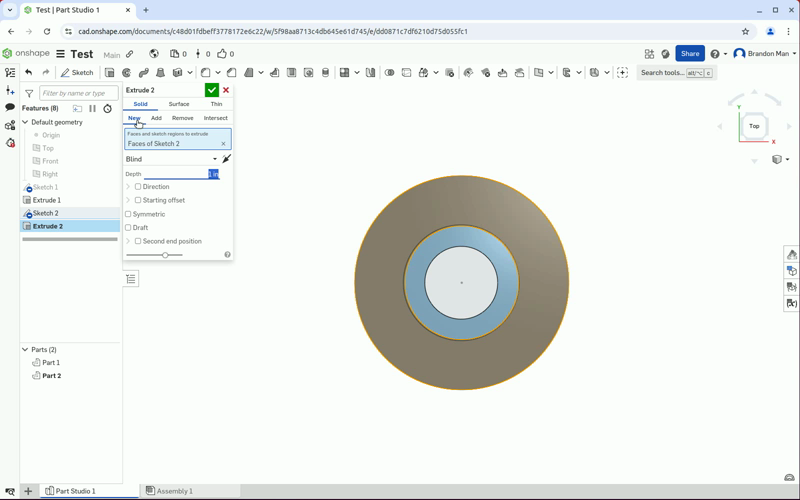
text(3.851)
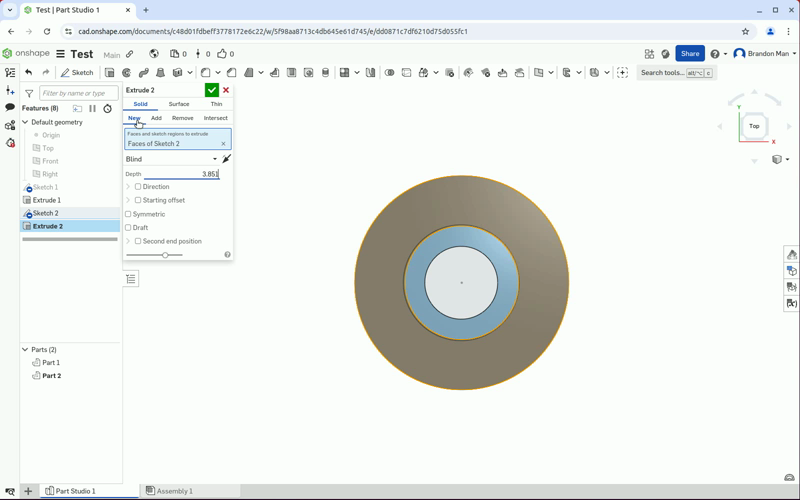
key(enter)
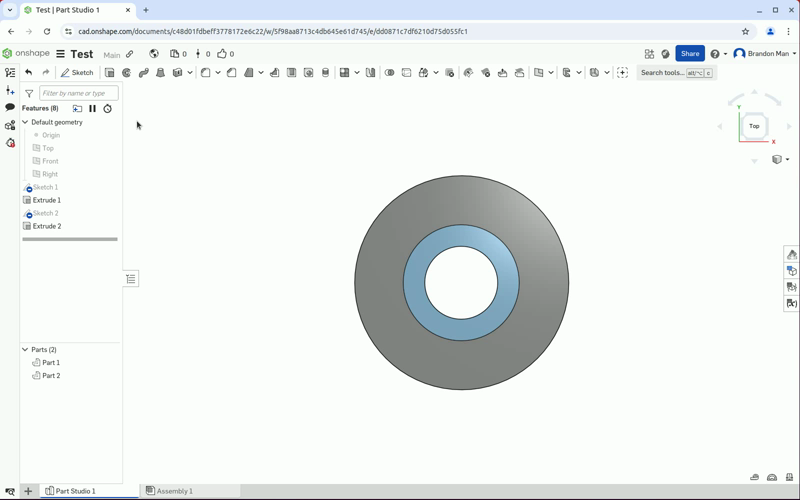
key(shift+h)
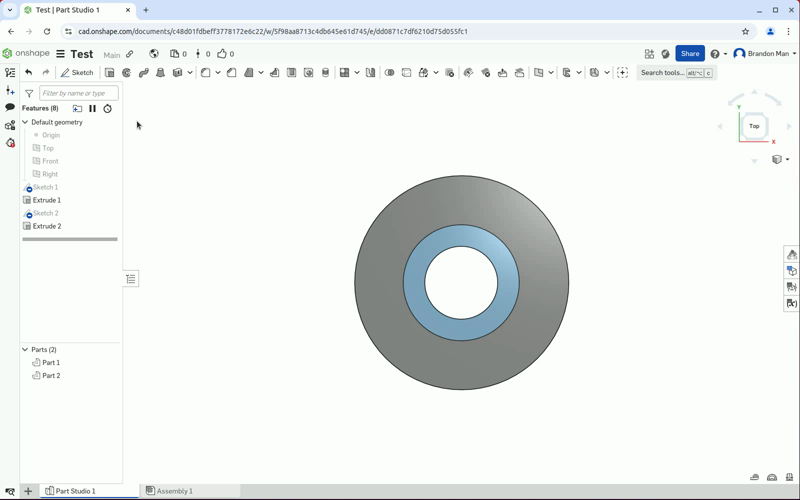
key(shift+h)
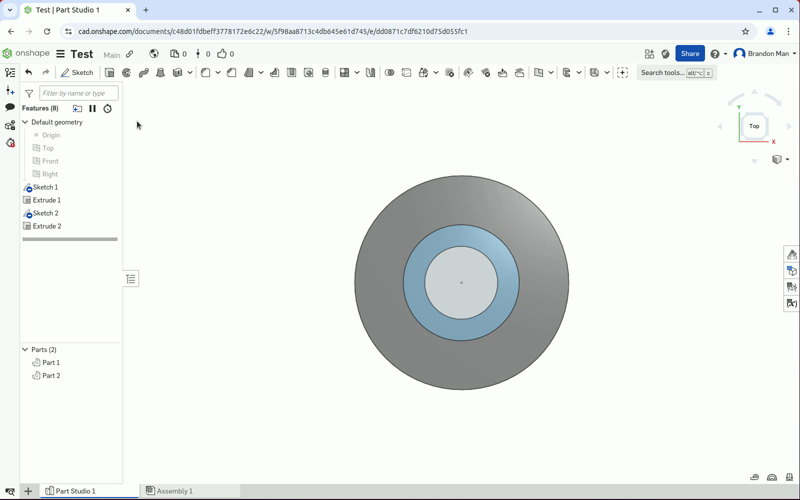
key(shift+7)
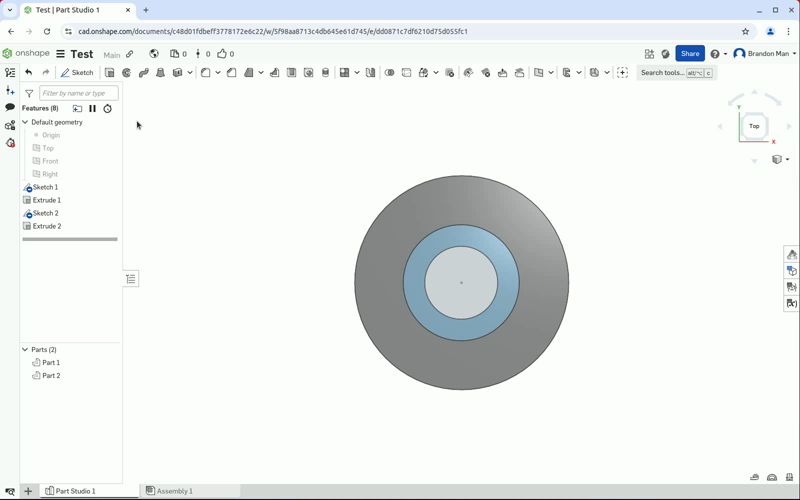
key(up, 3)
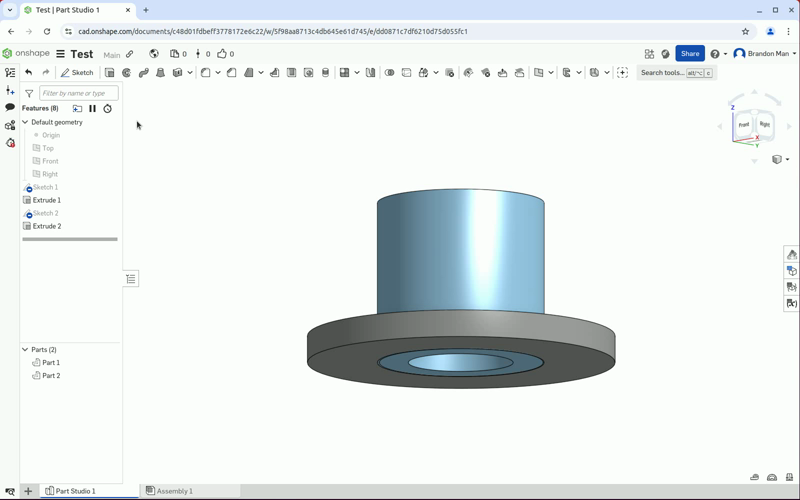
key(left, 3)
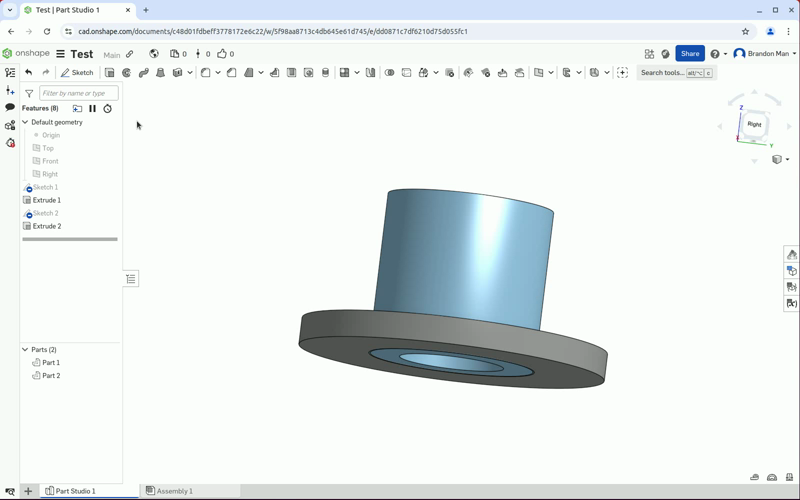
key(right, 3)
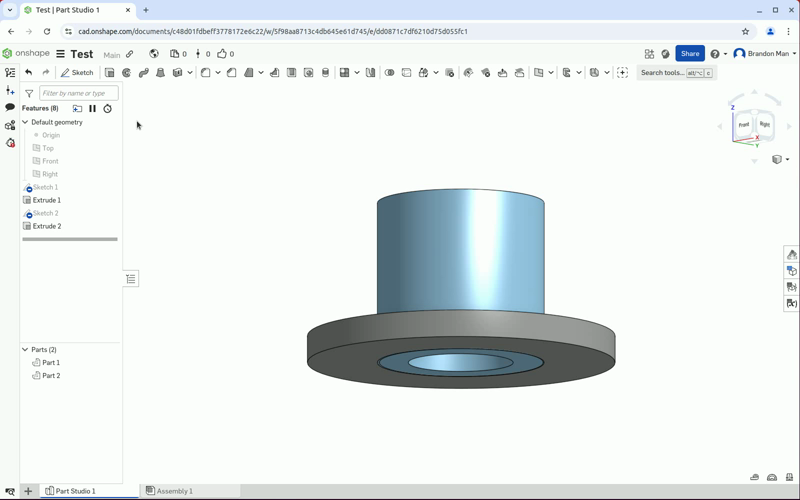
key(down, 3)
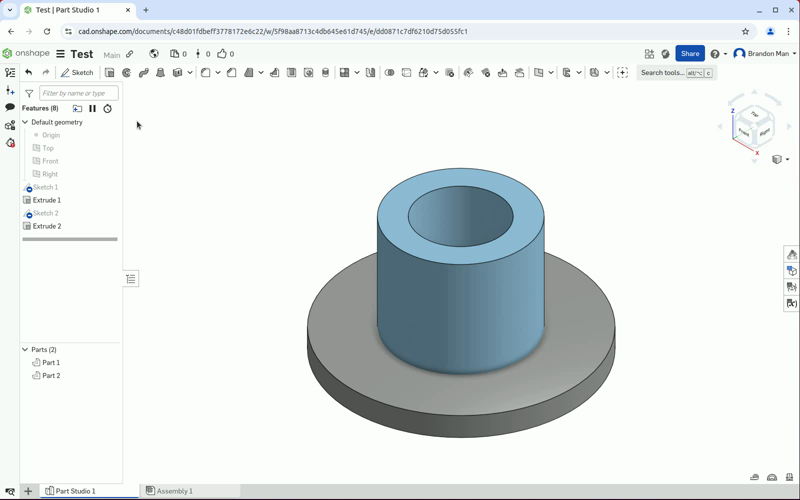
mouse_move(73, 189)
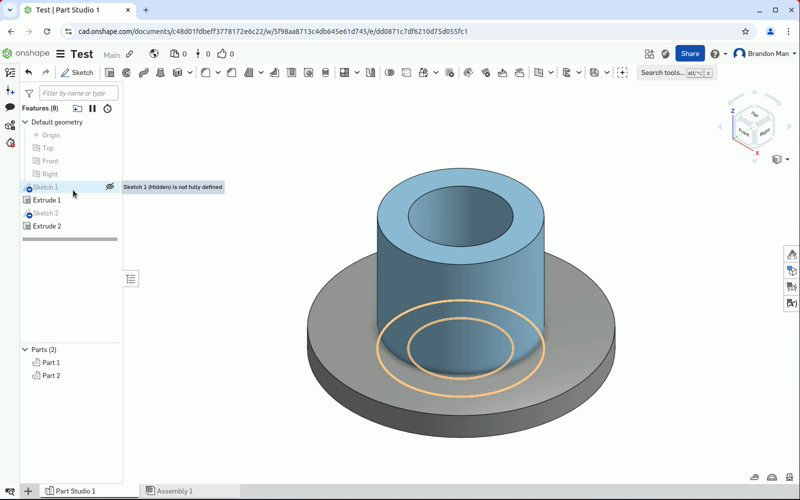
click(73, 189)